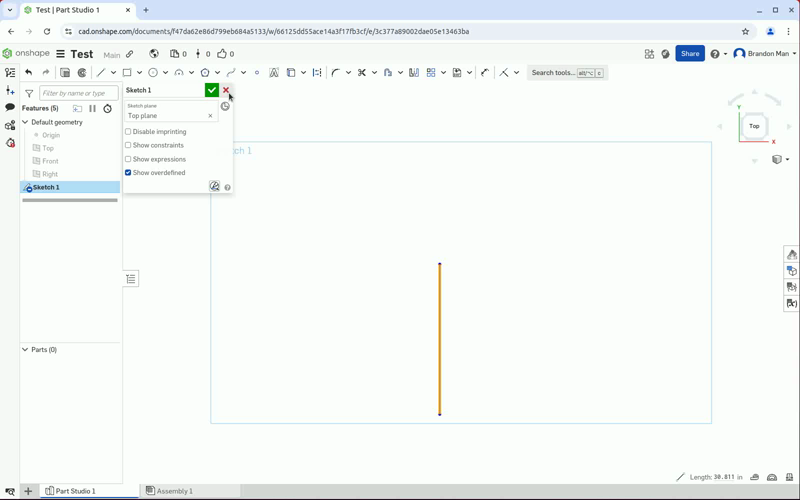
key(shift+h)
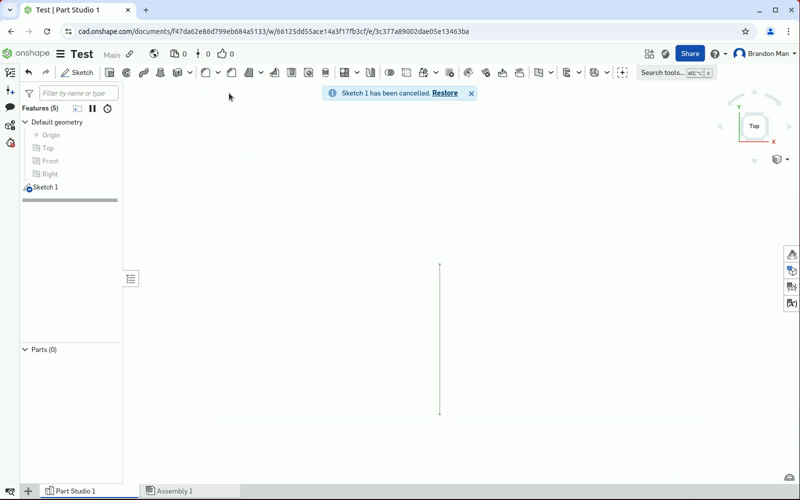
key(shift+s)
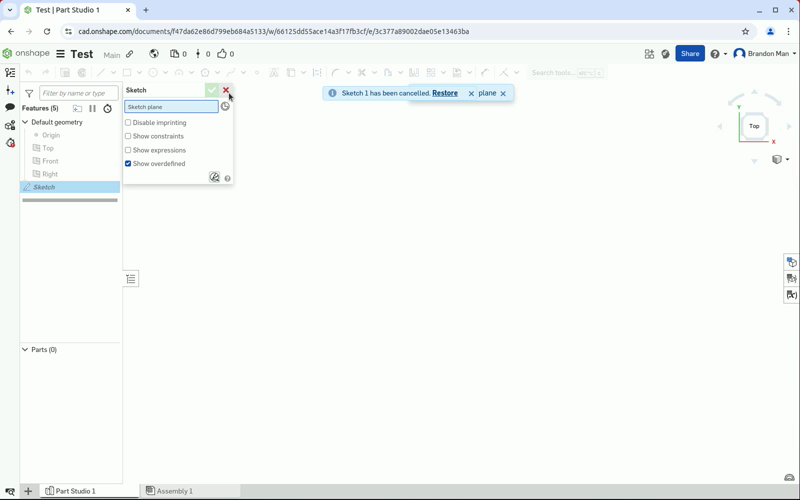
mouse_move(73, 150)
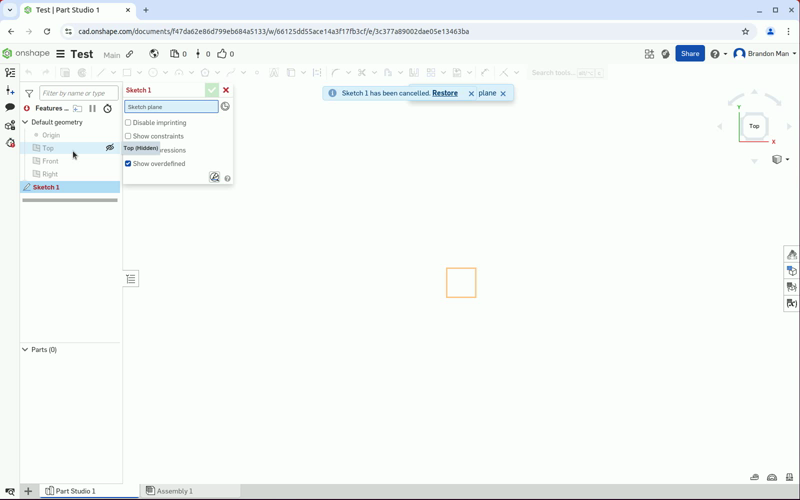
click(73, 150)
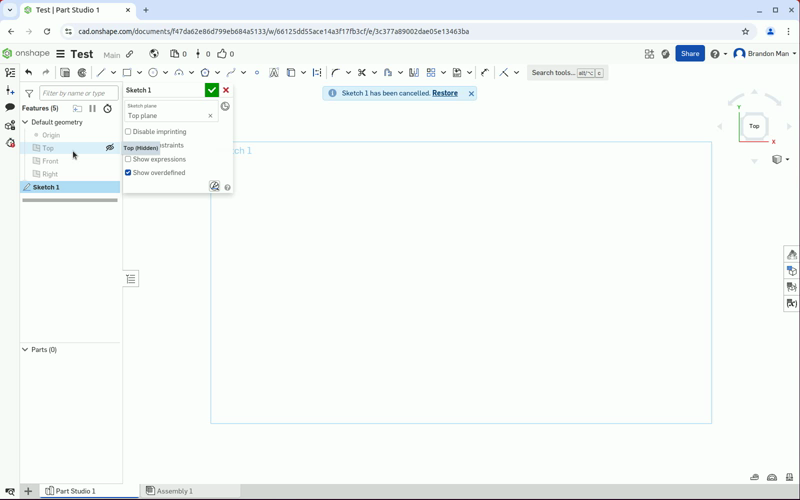
mouse_move(73, 352)
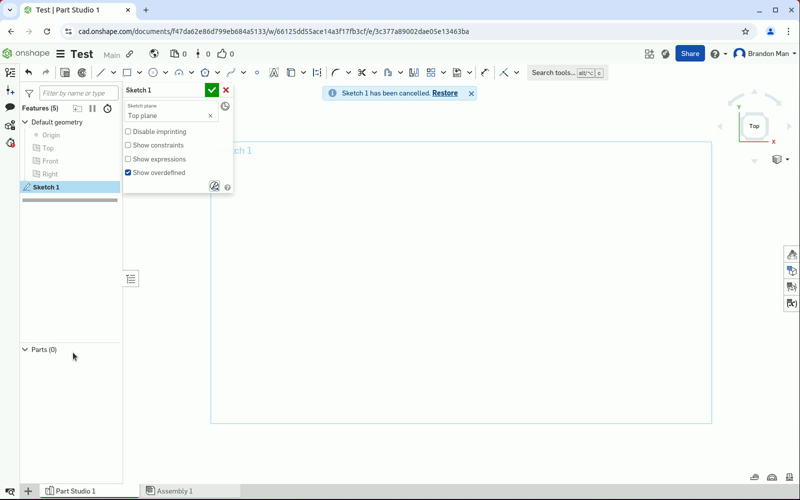
key(y)
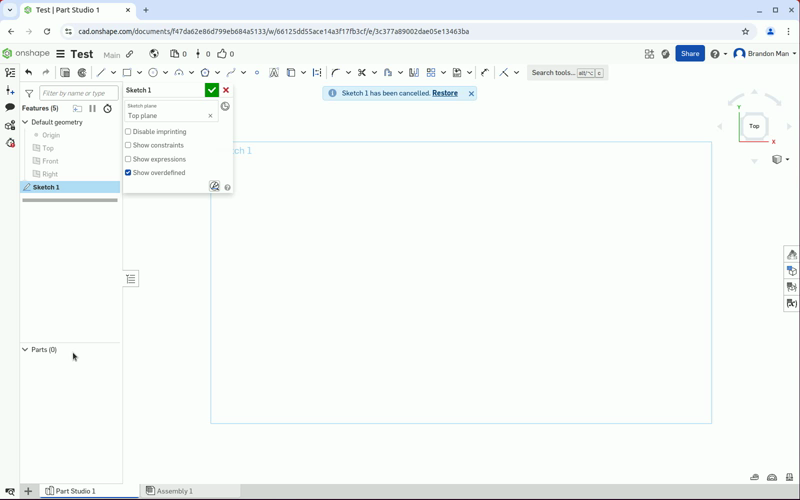
key(c)
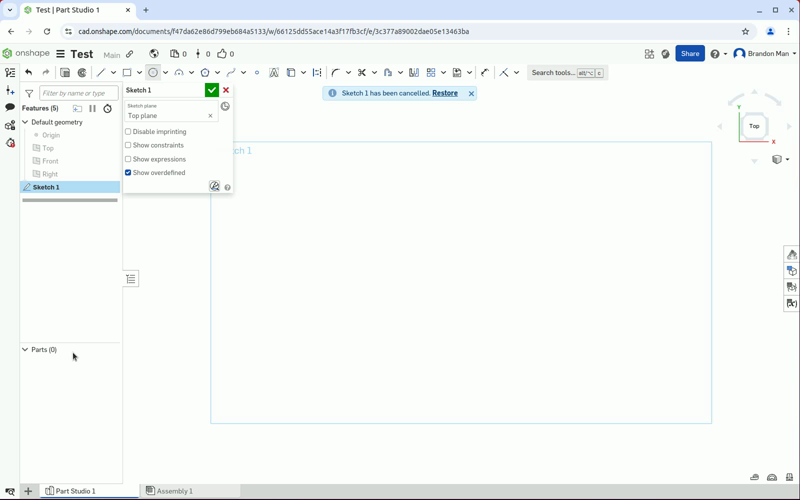
key_down(shift)
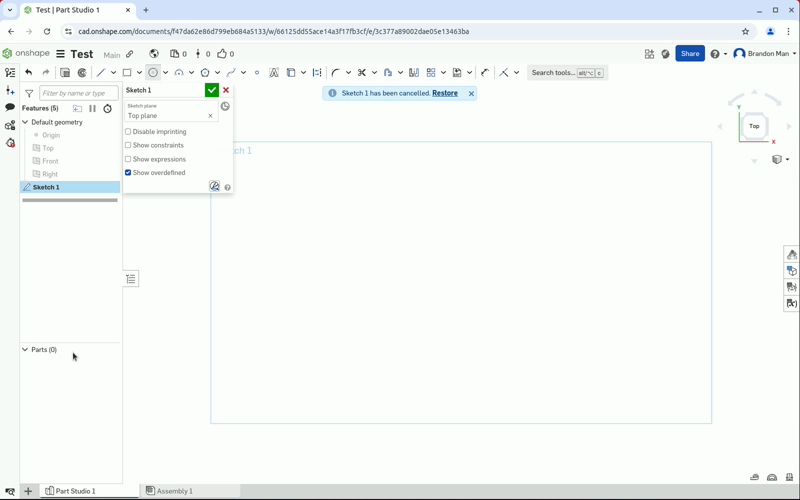
mouse_move(460, 282)
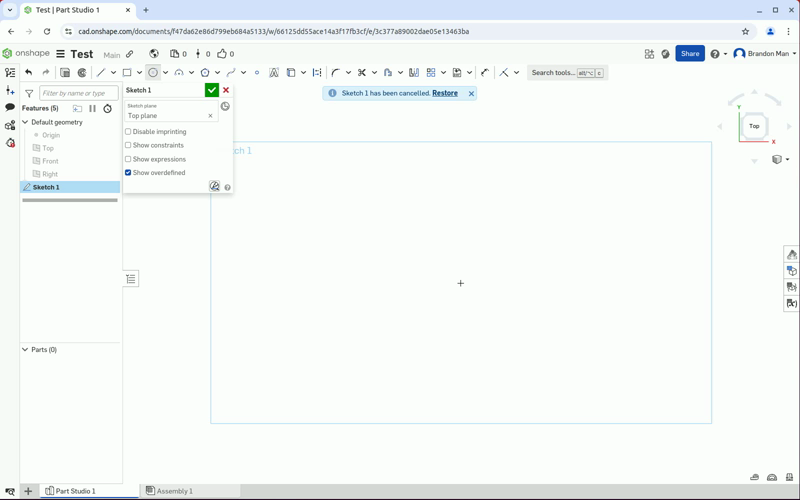
click(460, 282)
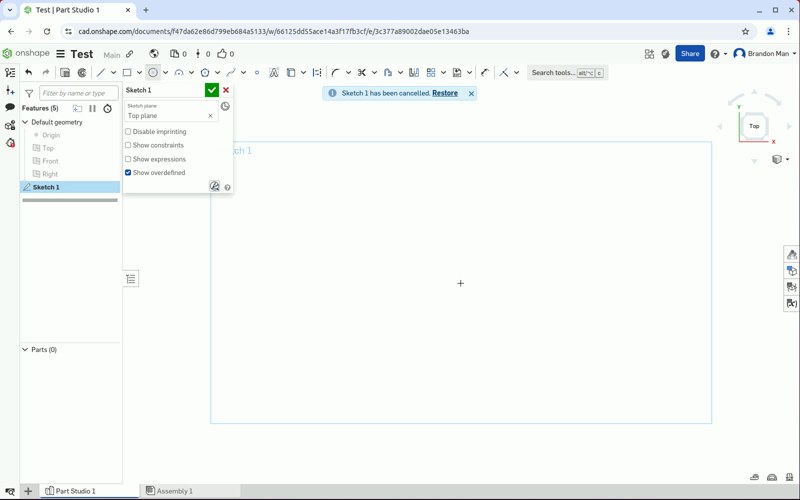
key_up(shift)
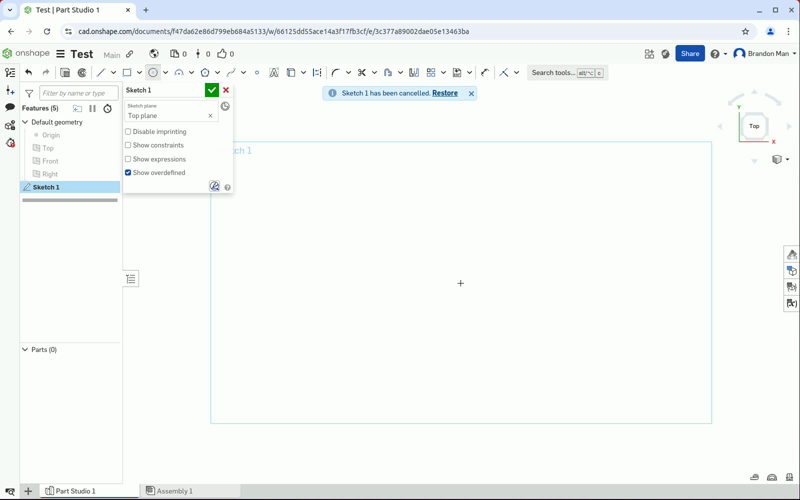
mouse_move(533, 282)
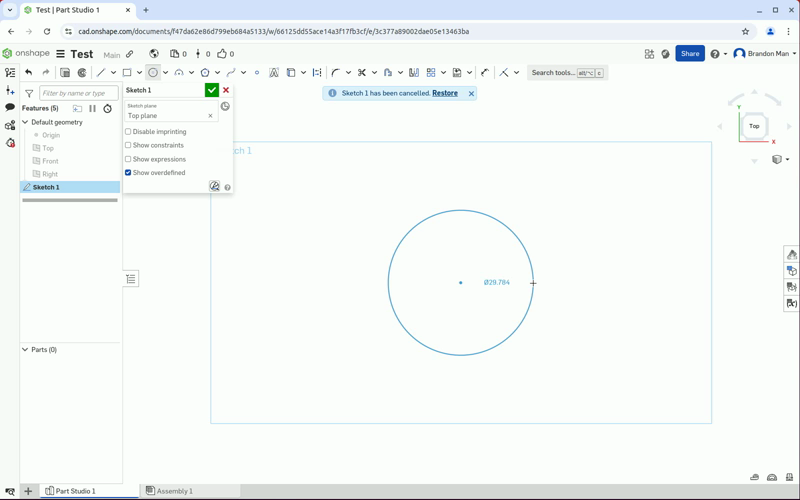
click(533, 282)
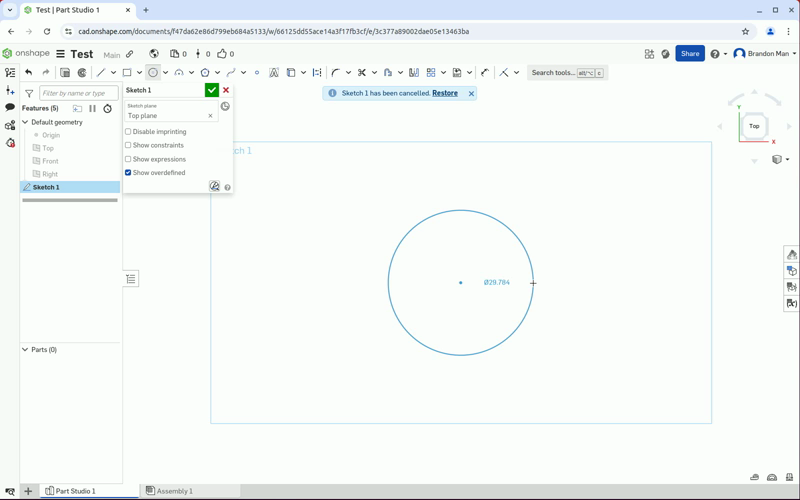
key(esc)
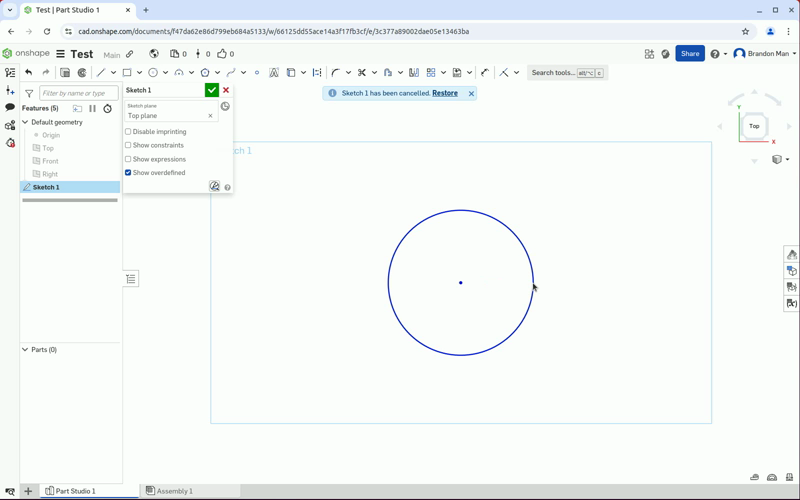
mouse_move(441, 230)
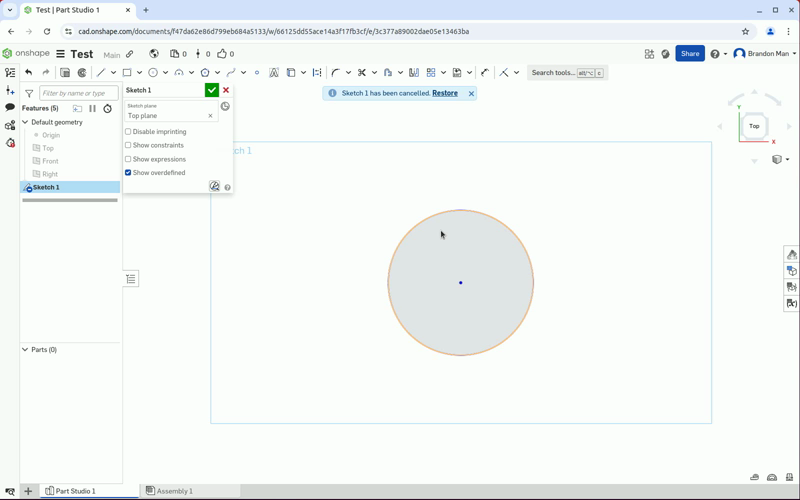
click(441, 230)
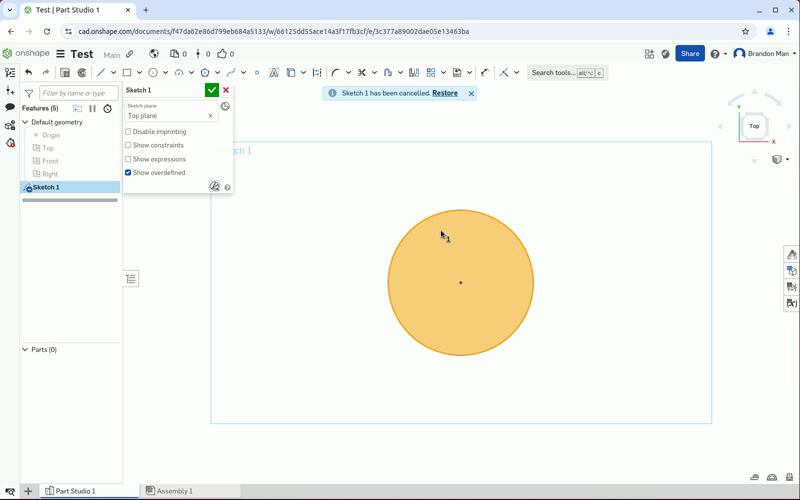
mouse_move(73, 352)
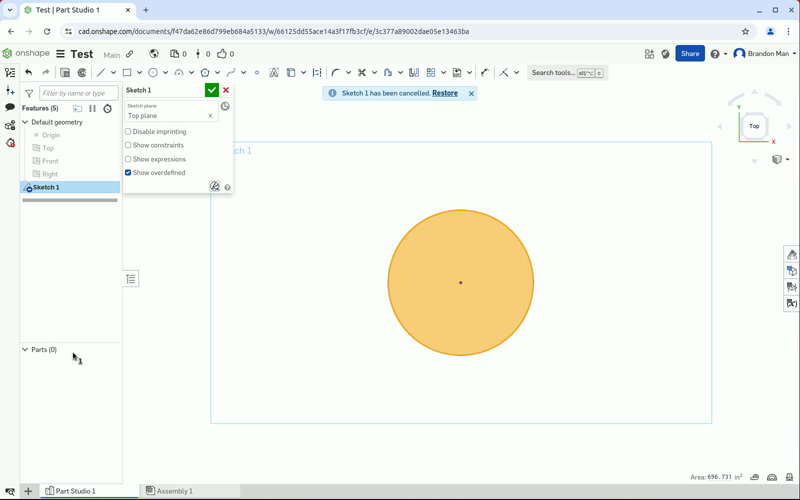
key(shift+y)
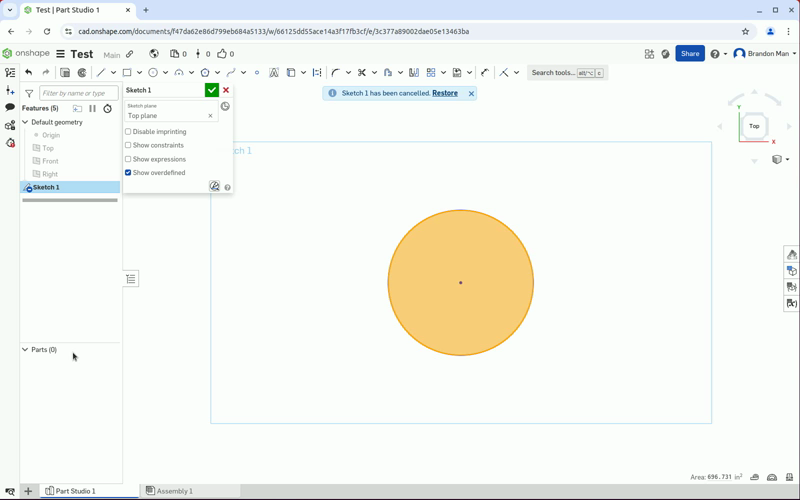
key(shift+e)
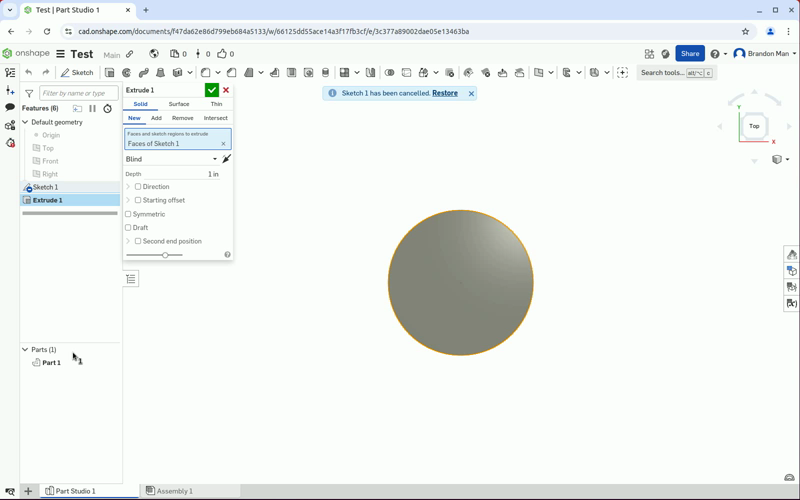
mouse_move(143, 106)
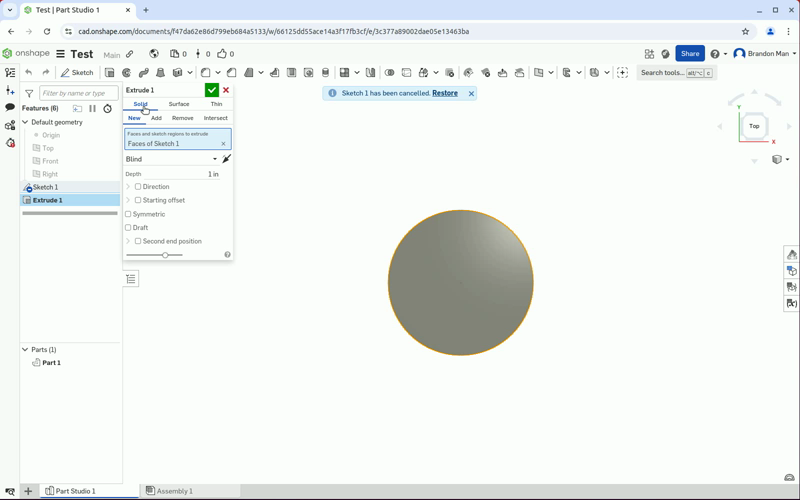
click(143, 106)
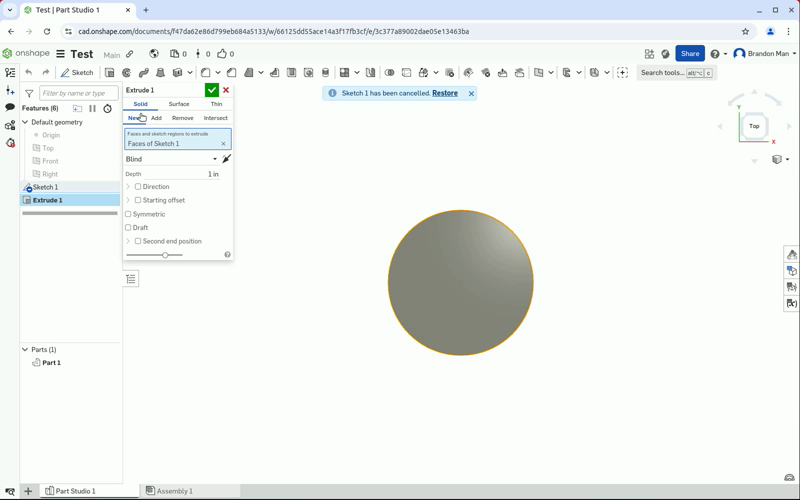
mouse_move(137, 120)
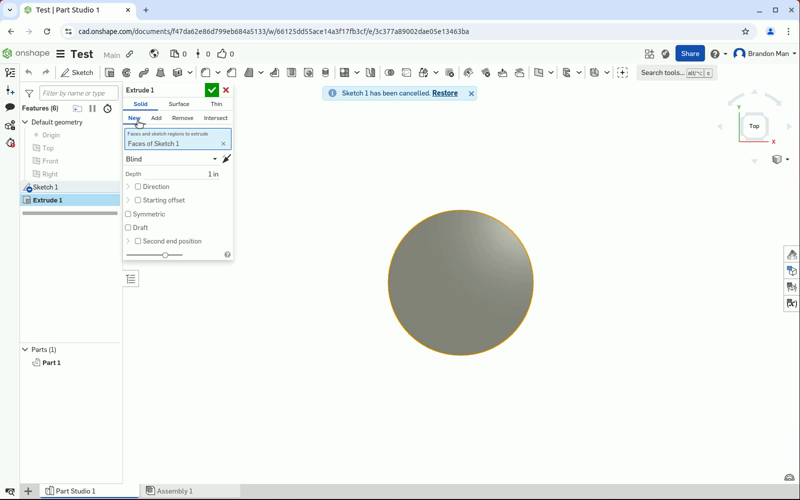
click(137, 120)
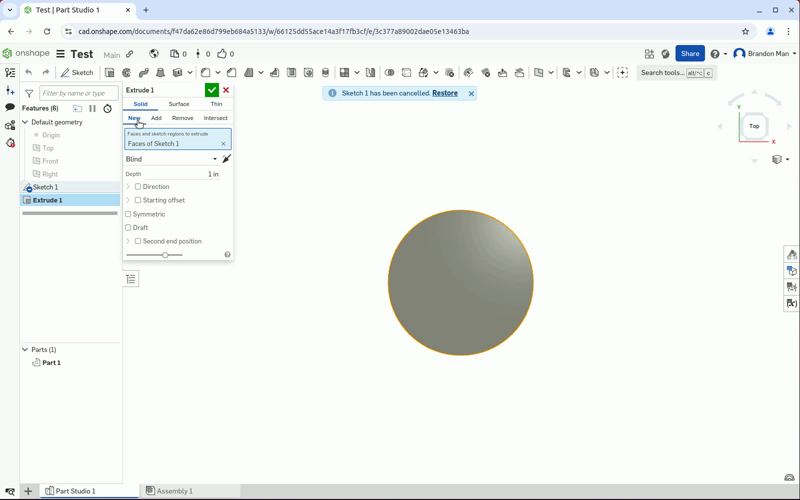
key(tab, 4)
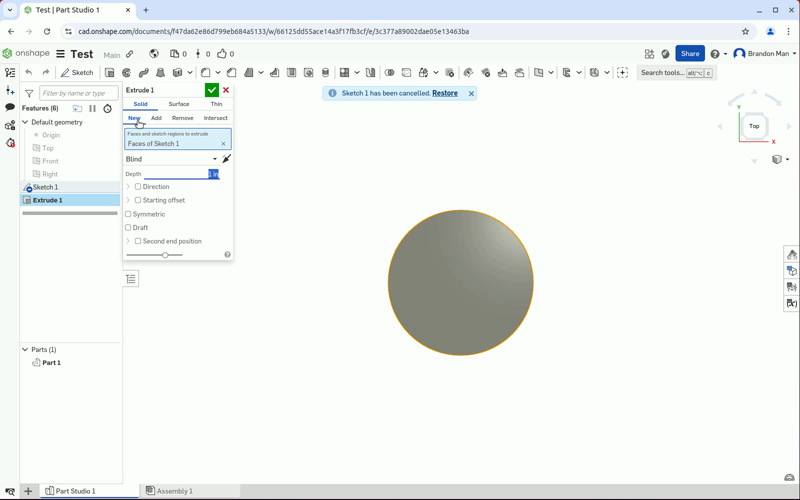
text(8.184)
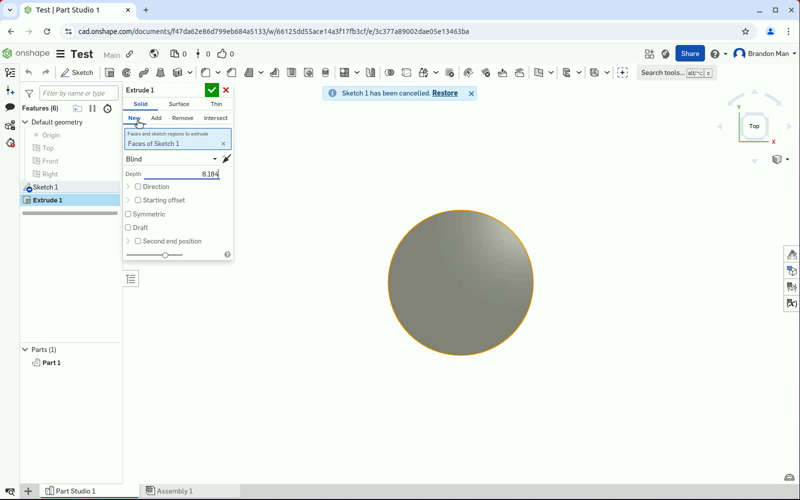
key(enter)
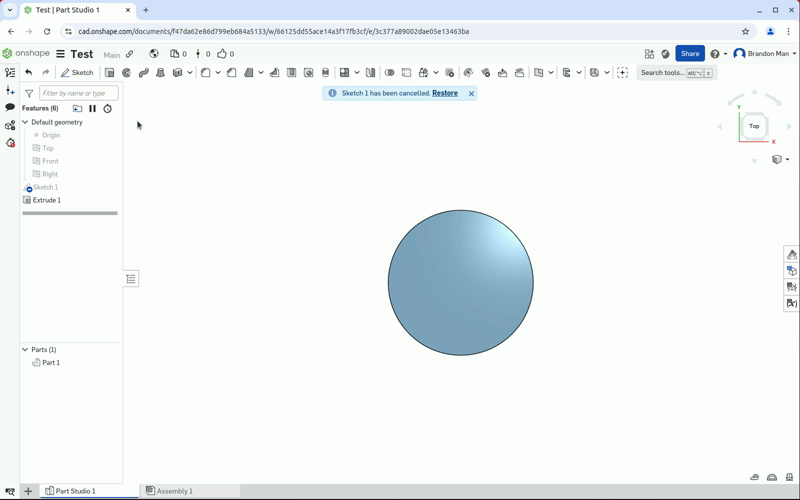
key(shift+h)
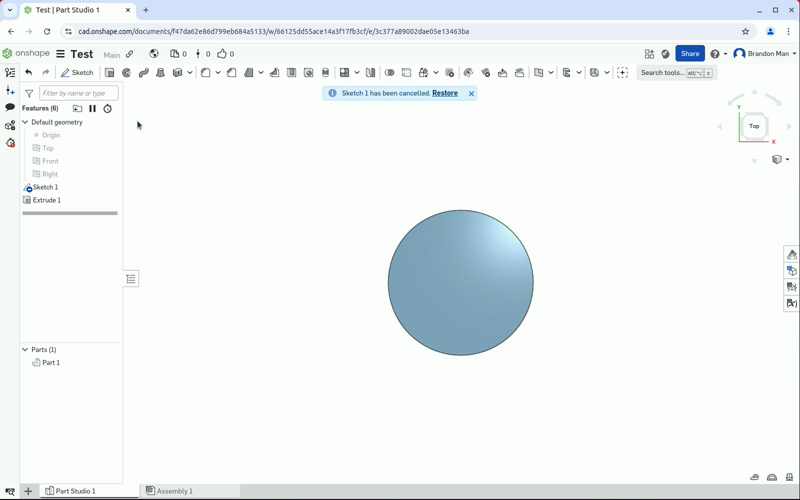
key(shift+h)
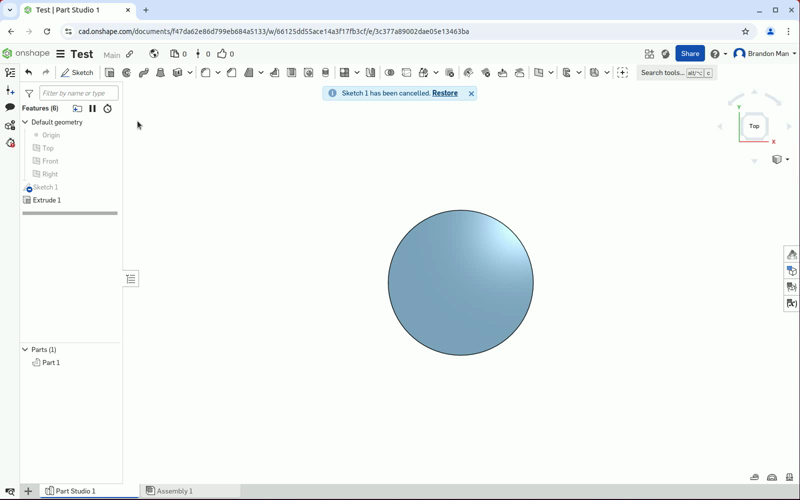
mouse_move(73, 189)
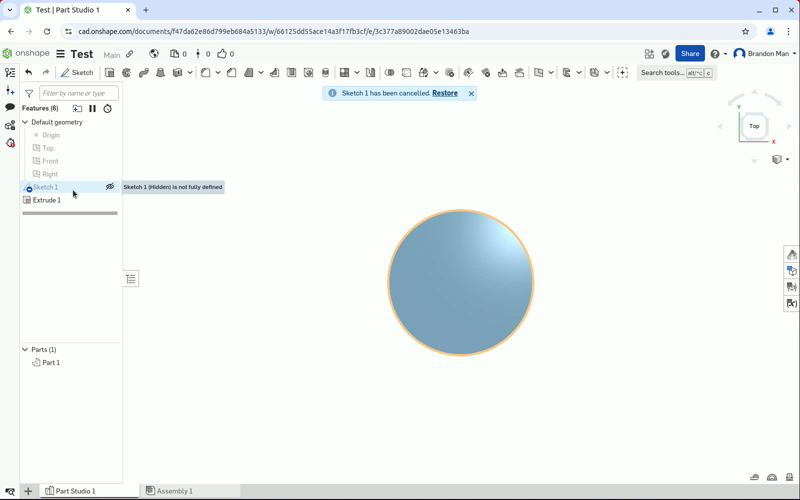
click(73, 189)
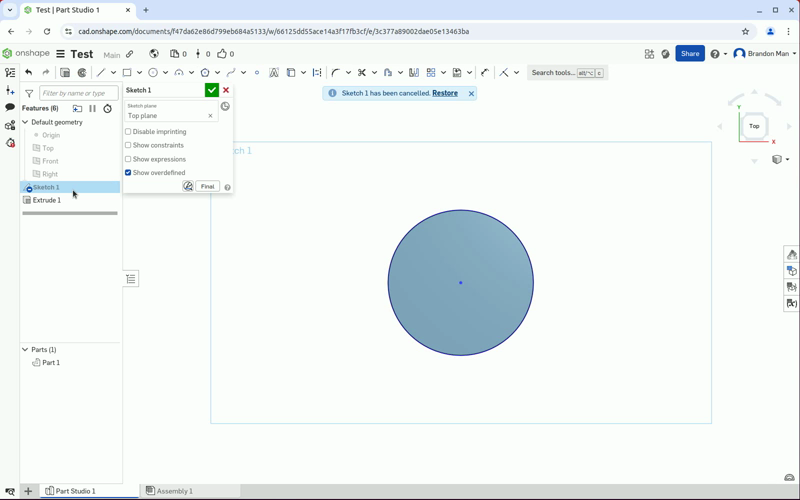
mouse_move(229, 92)
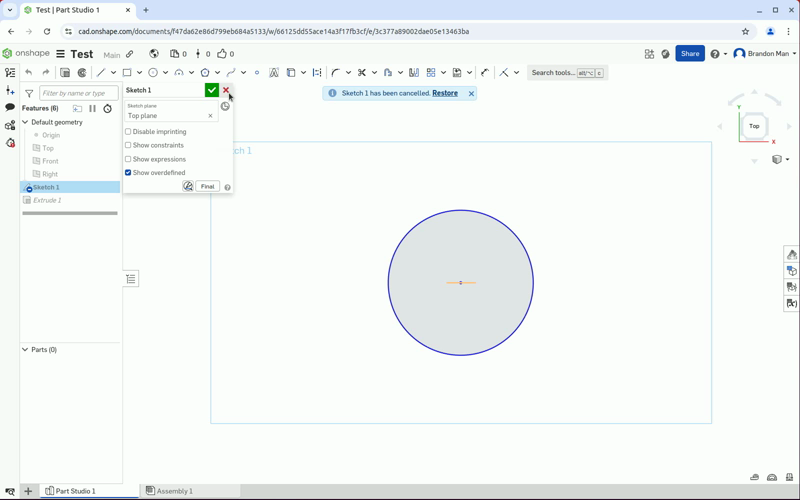
click(229, 92)
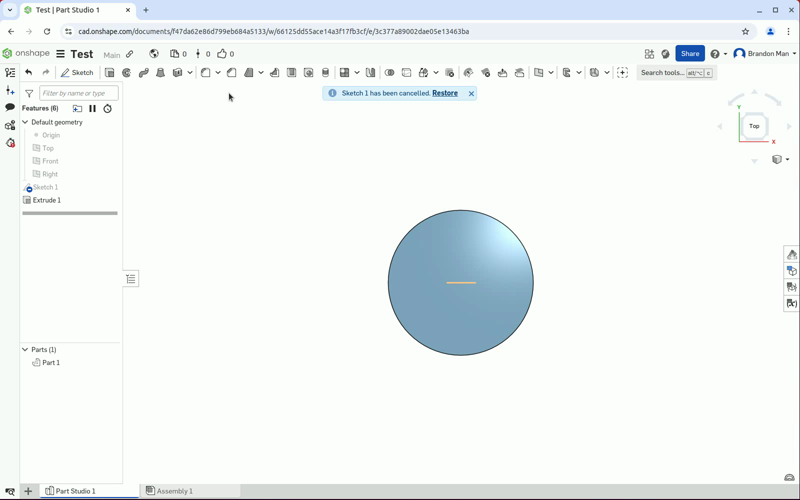
mouse_move(541, 75)
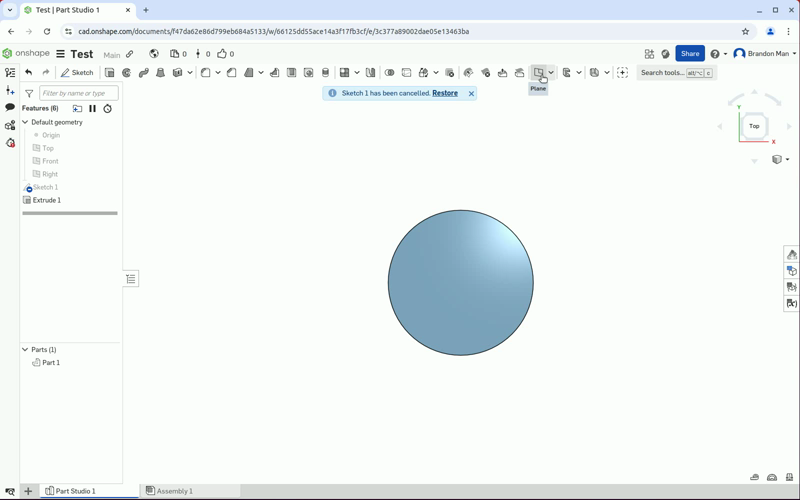
click(541, 75)
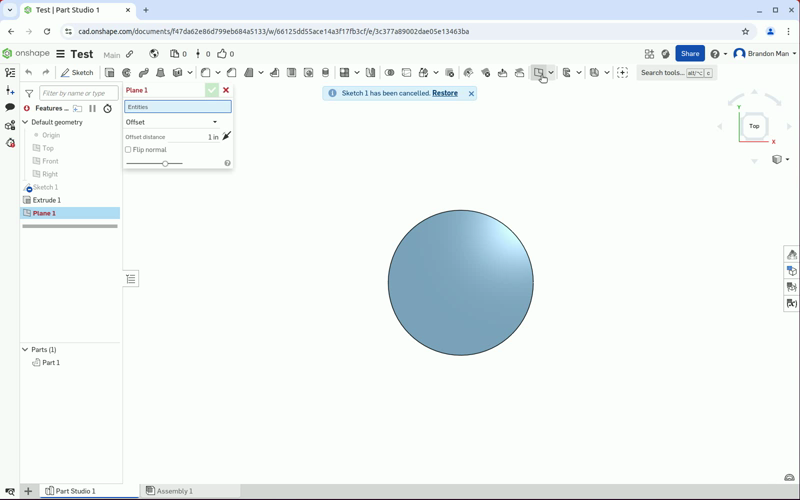
mouse_move(73, 150)
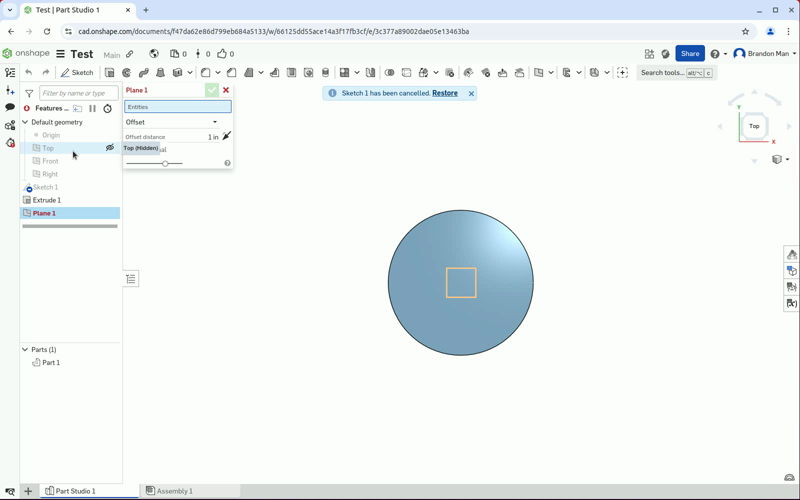
click(73, 150)
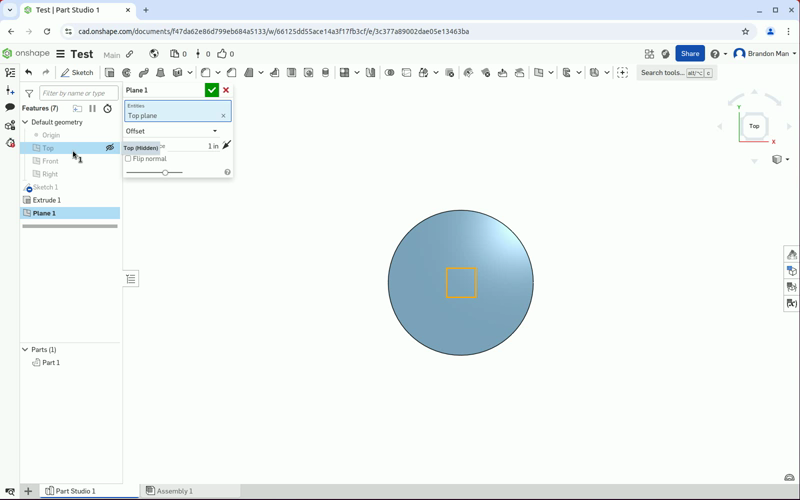
key(tab, 2)
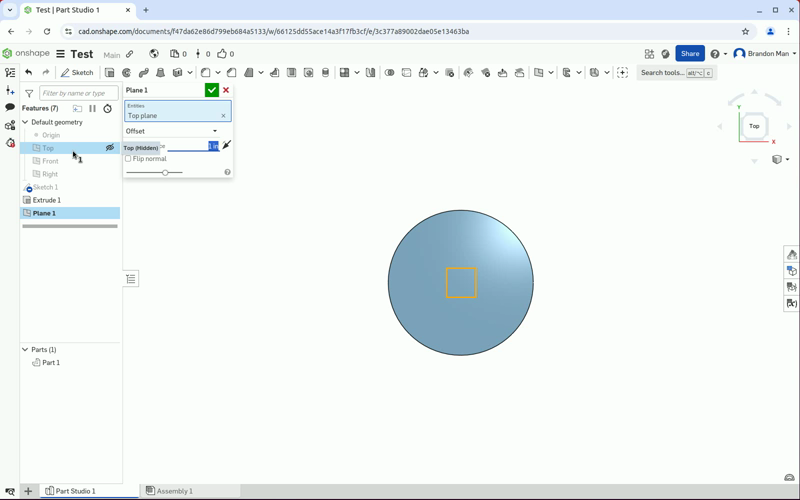
text(8.196)
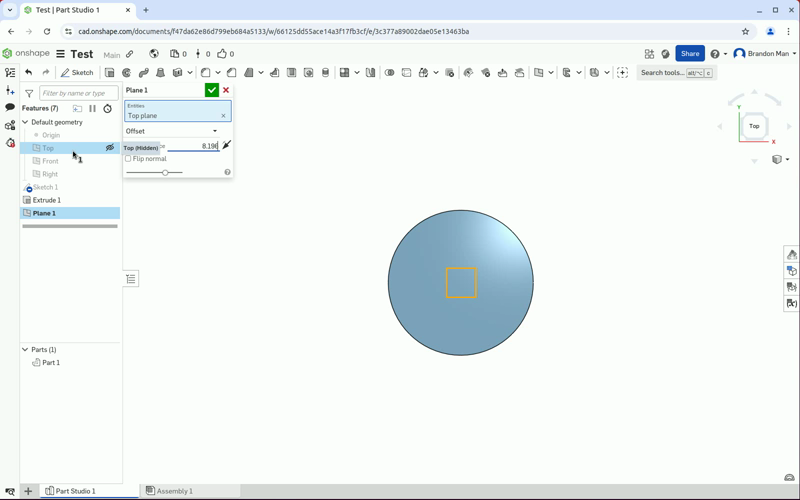
key(enter, 2)
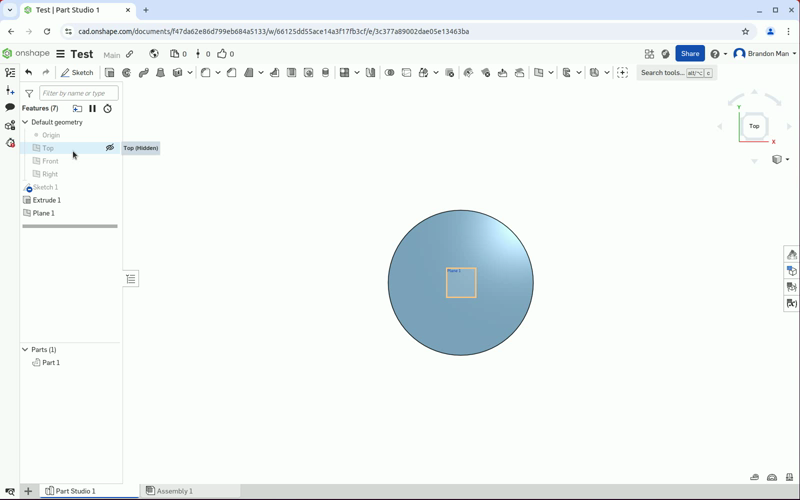
key(shift+s)
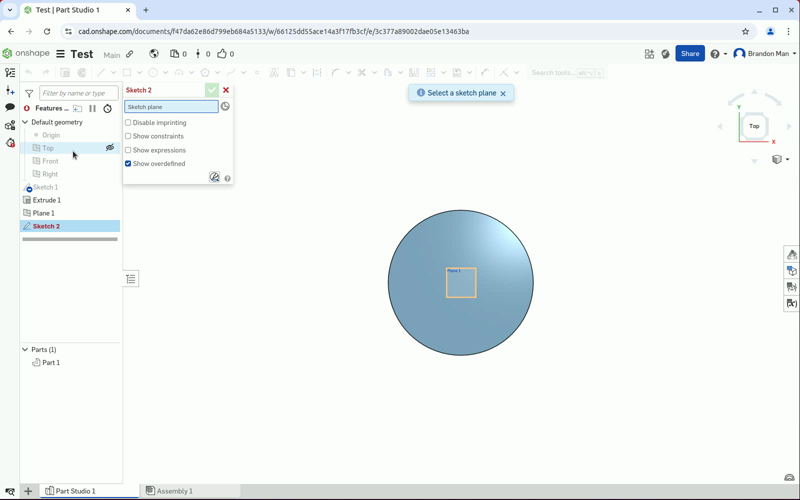
mouse_move(73, 215)
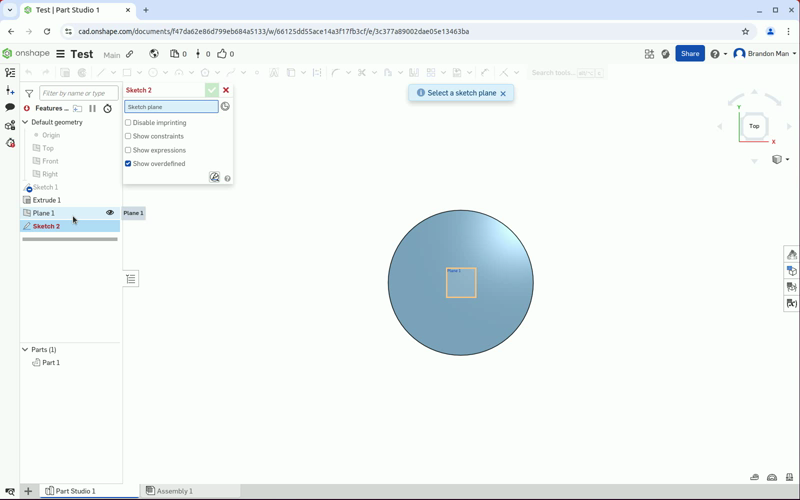
click(73, 215)
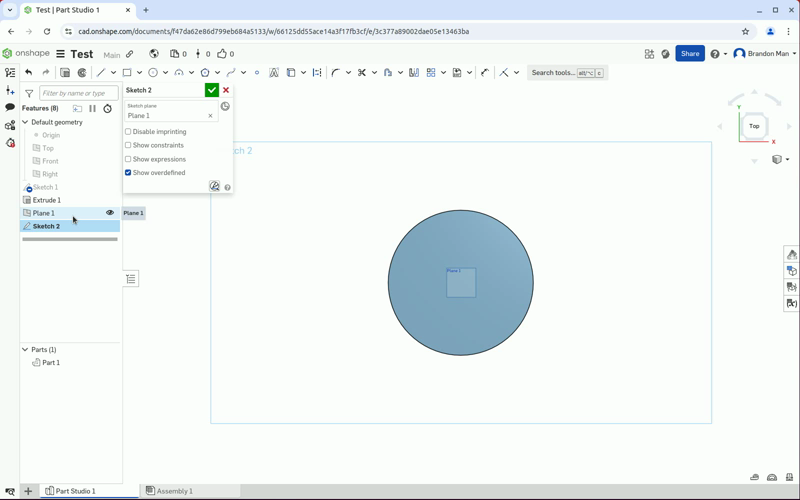
mouse_move(73, 352)
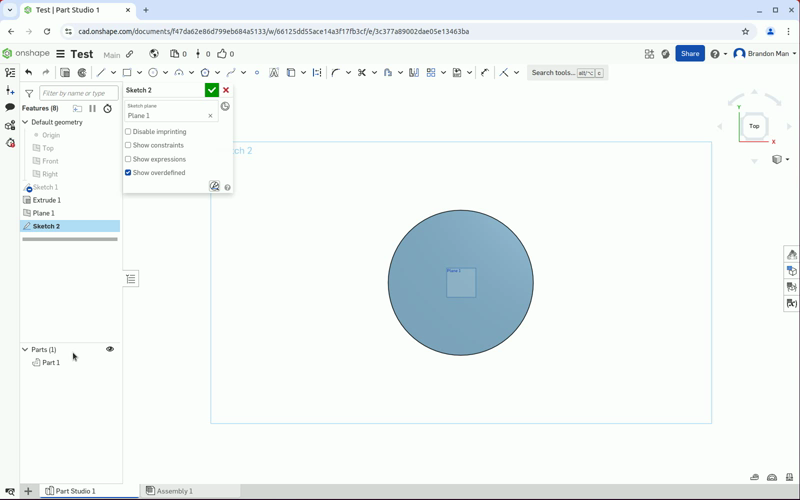
key(y)
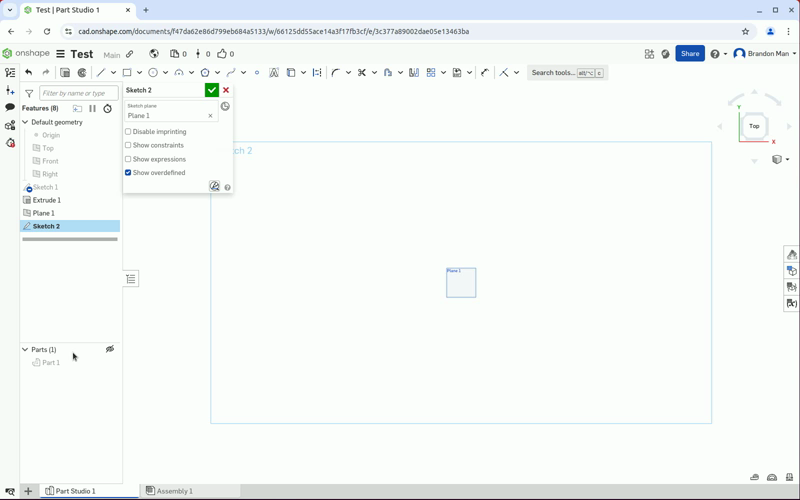
key(c)
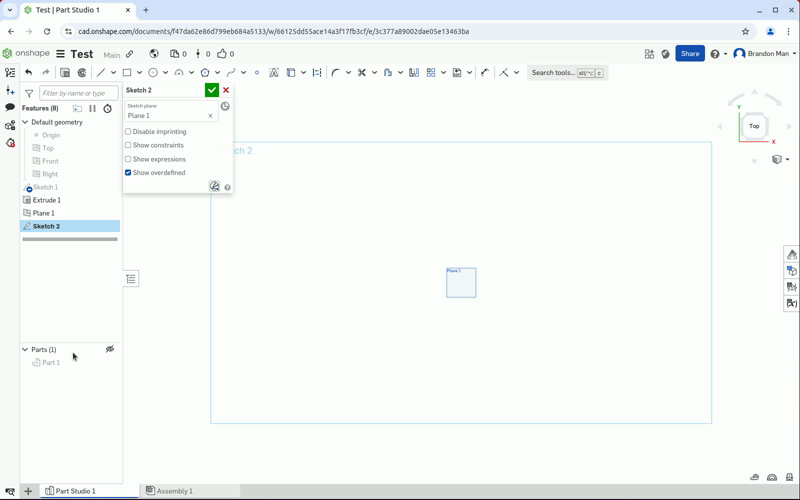
key_down(shift)
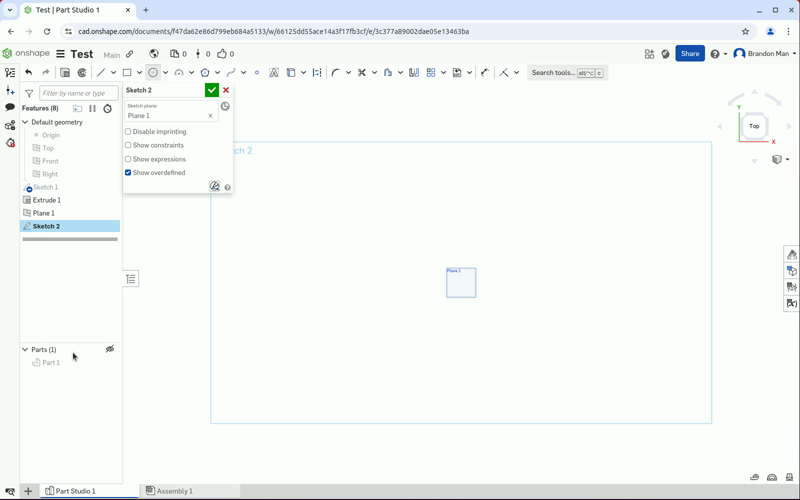
mouse_move(460, 282)
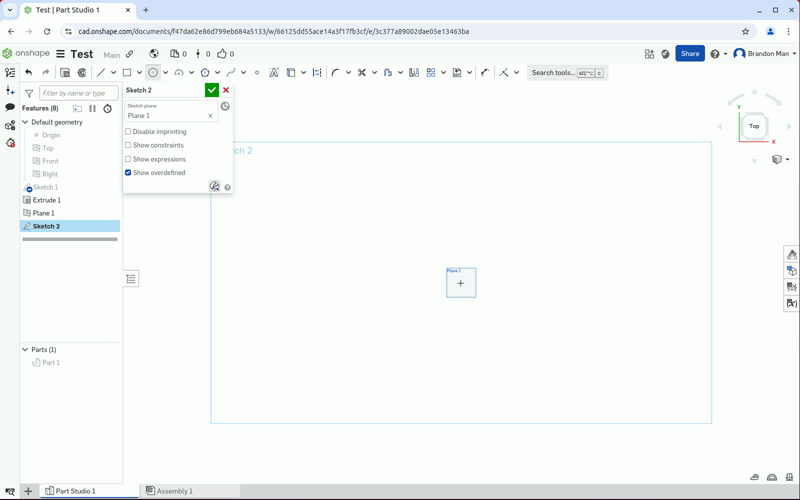
click(460, 282)
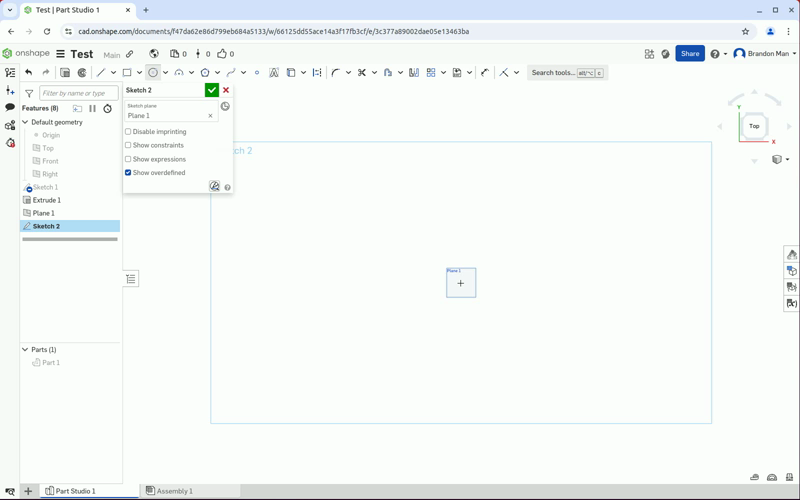
key_up(shift)
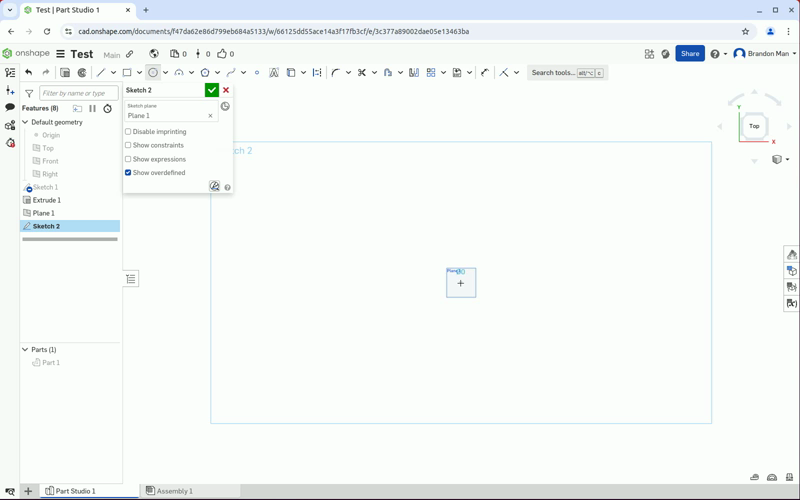
mouse_move(511, 282)
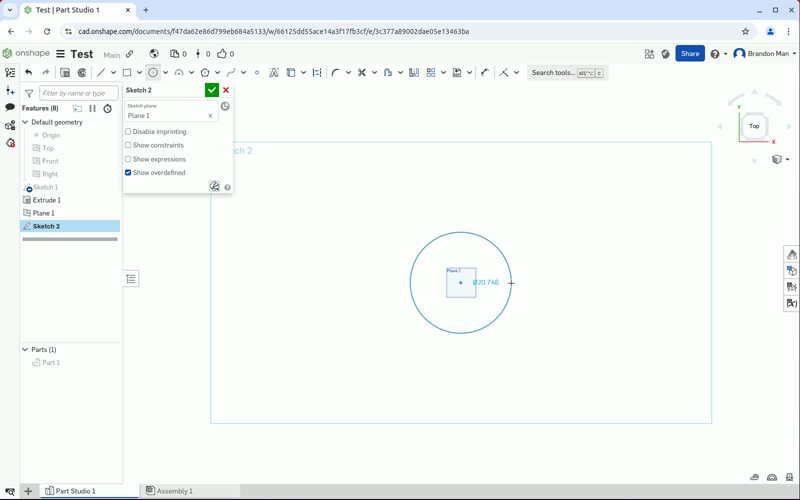
click(511, 282)
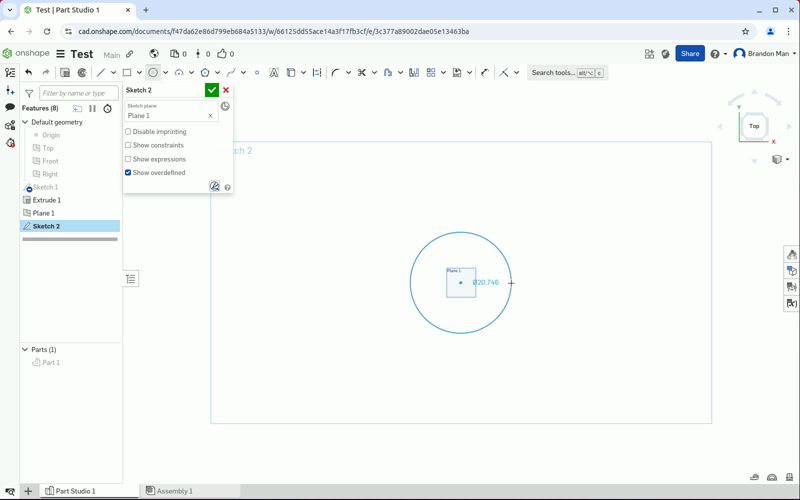
key(esc)
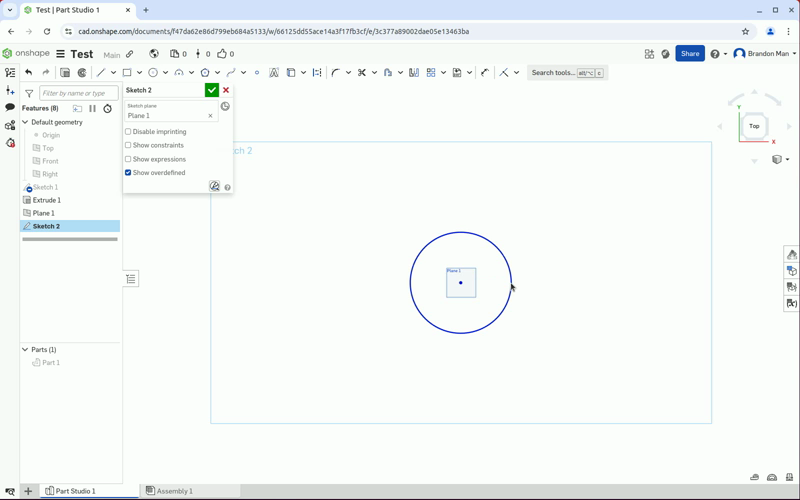
mouse_move(490, 261)
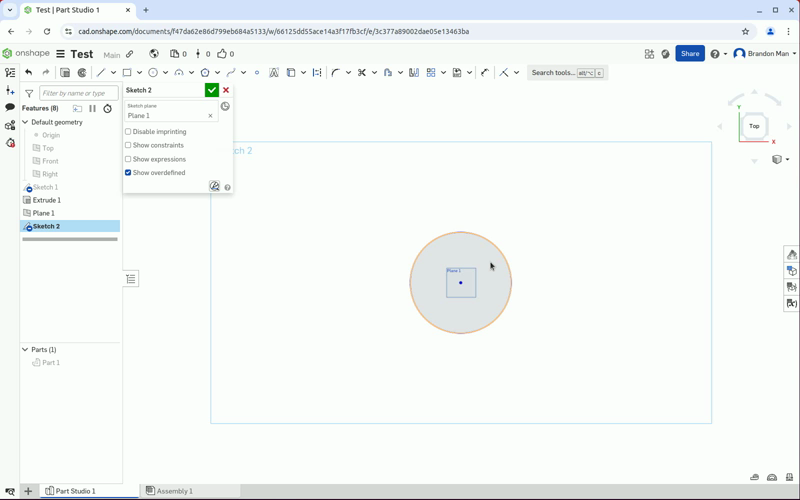
click(490, 261)
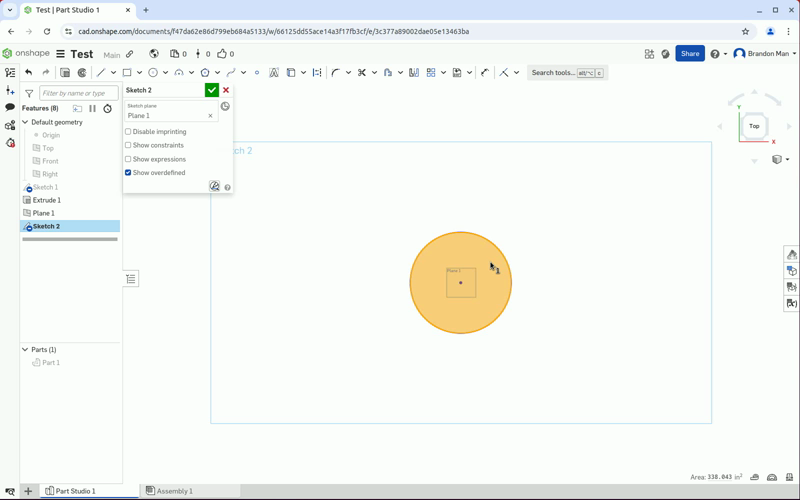
mouse_move(73, 352)
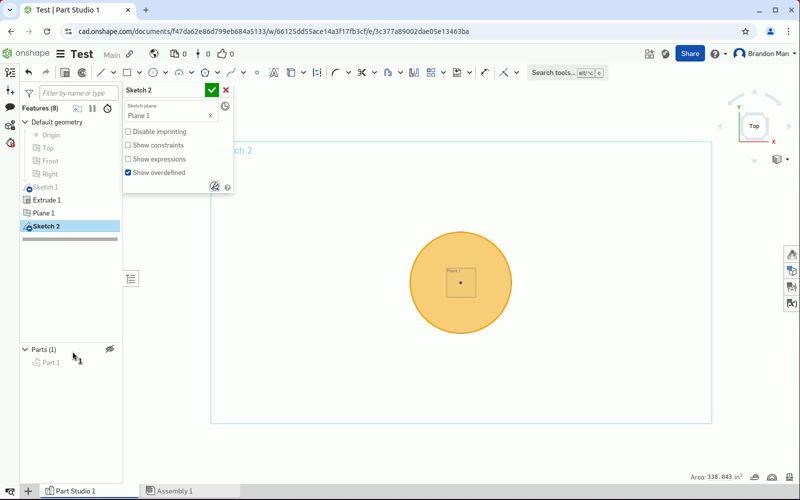
key(shift+y)
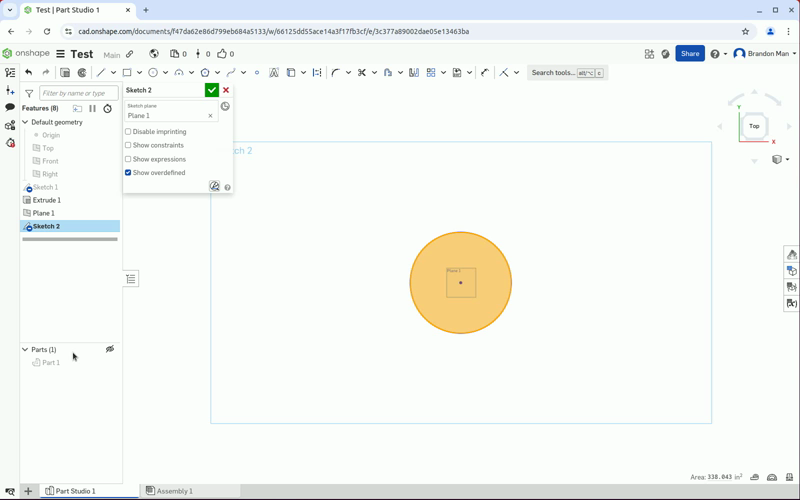
key(shift+e)
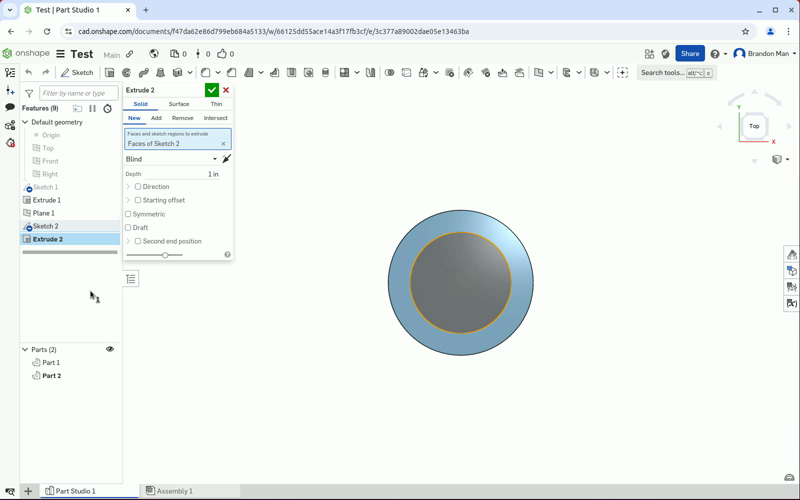
mouse_move(143, 106)
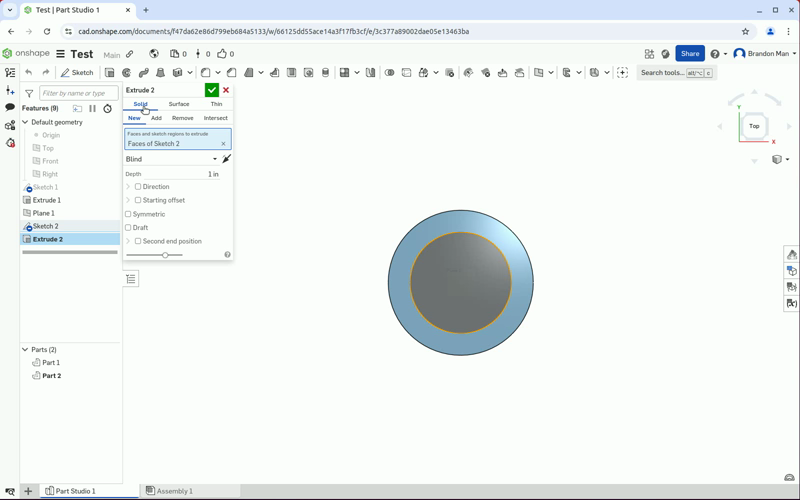
click(143, 106)
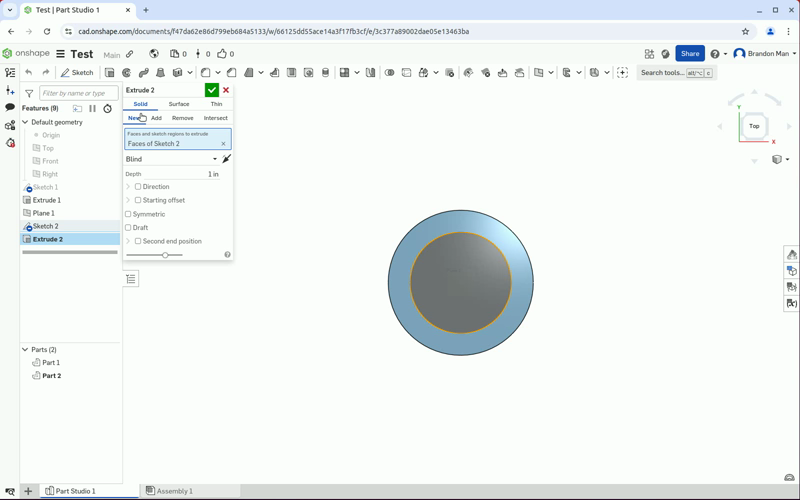
mouse_move(137, 120)
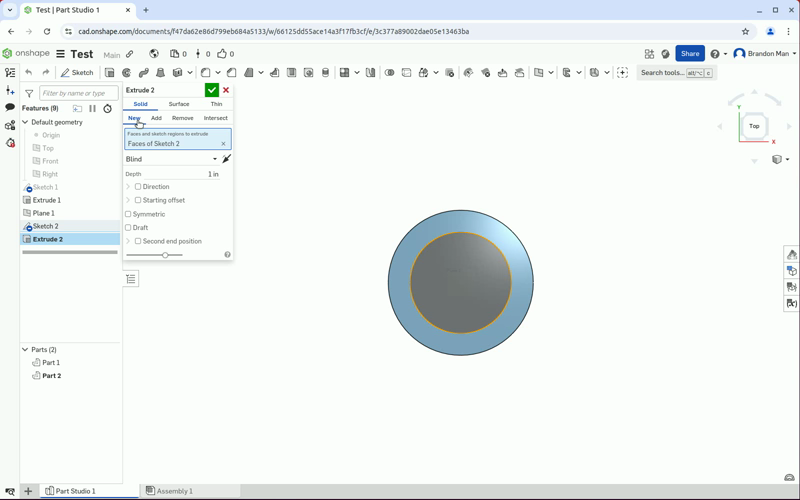
click(137, 120)
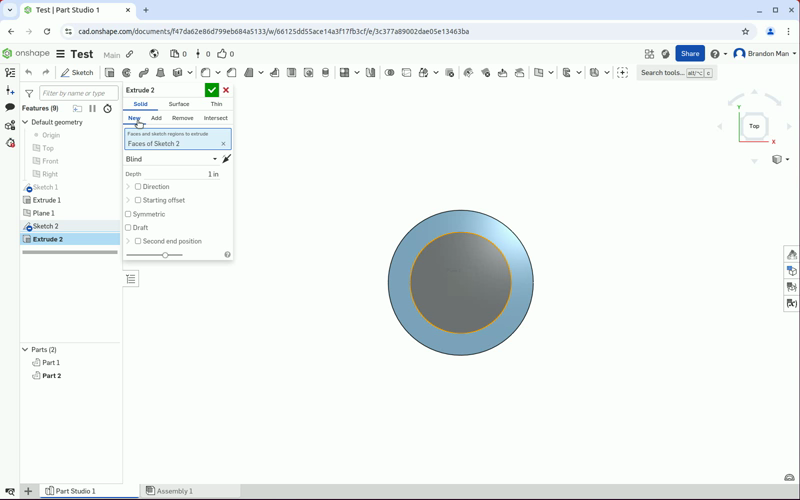
key(tab, 4)
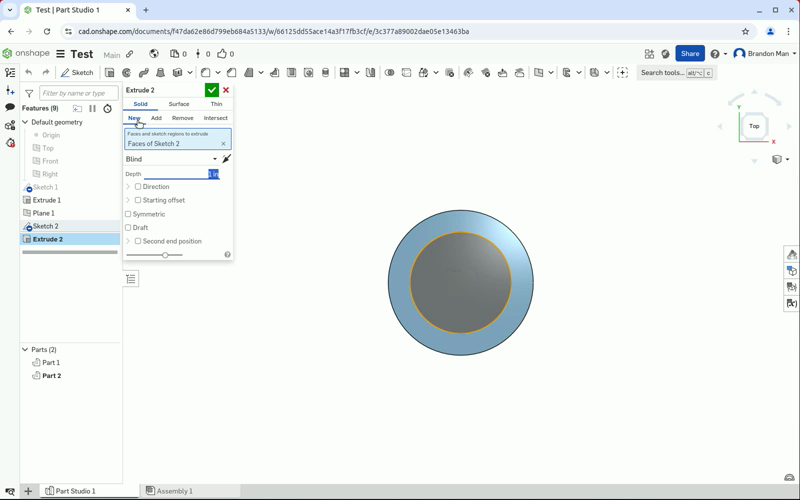
text(11.554)
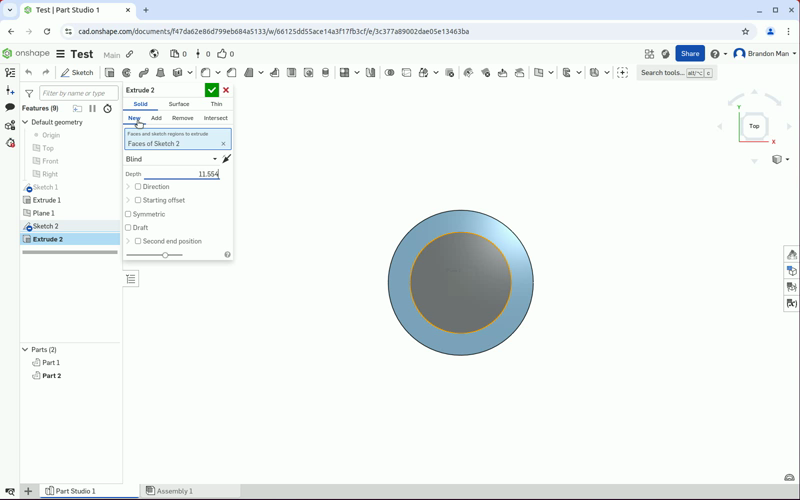
key(enter)
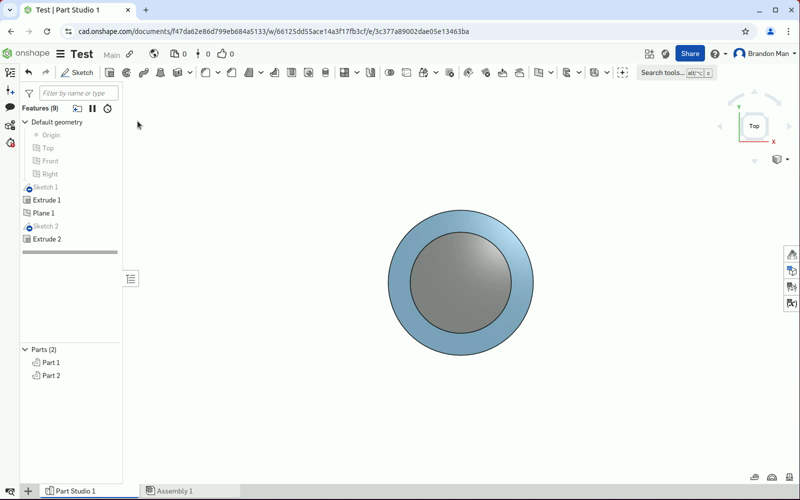
key(shift+h)
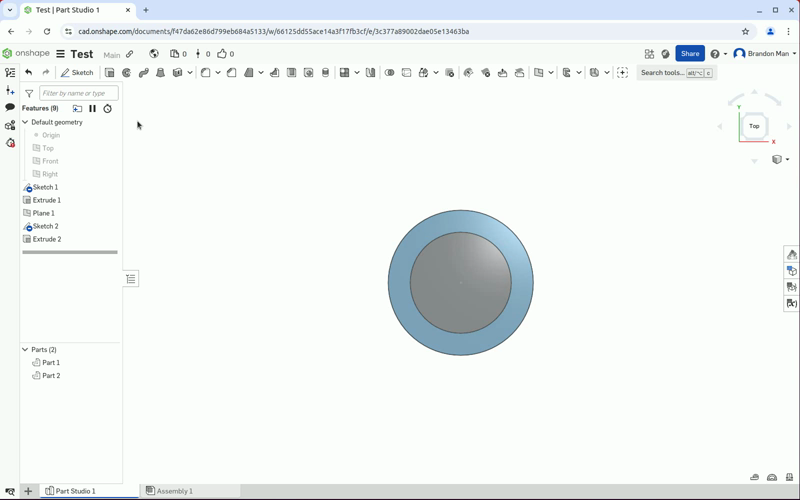
key(shift+h)
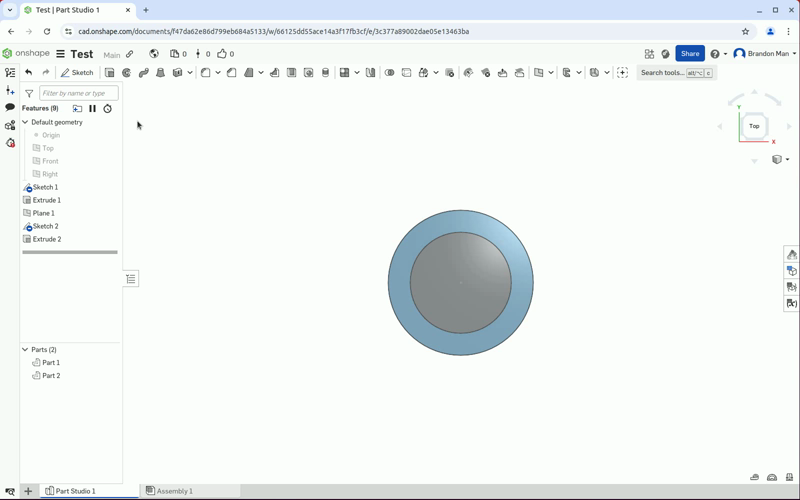
key(shift+7)
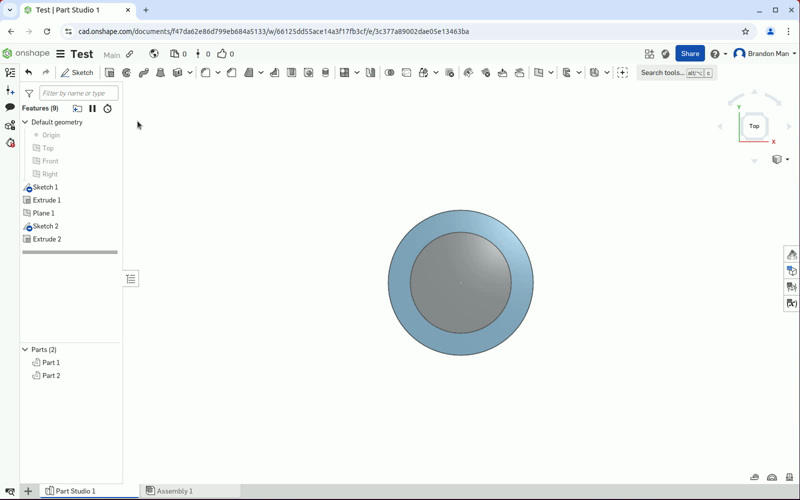
key(up, 3)
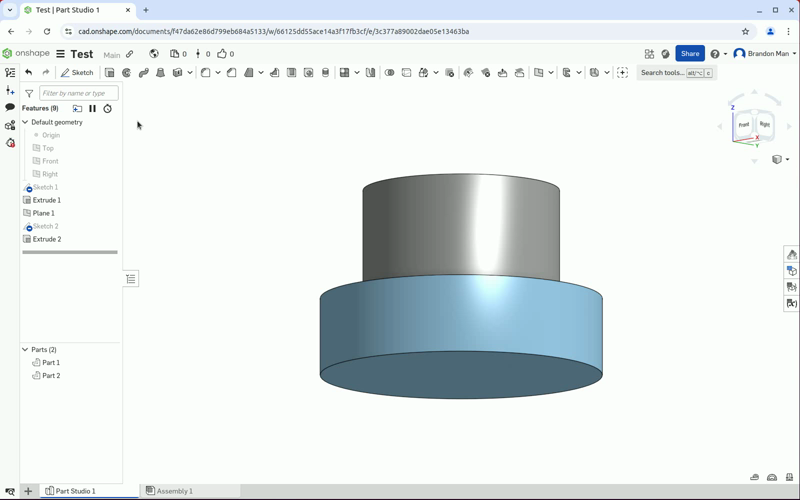
key(left, 3)
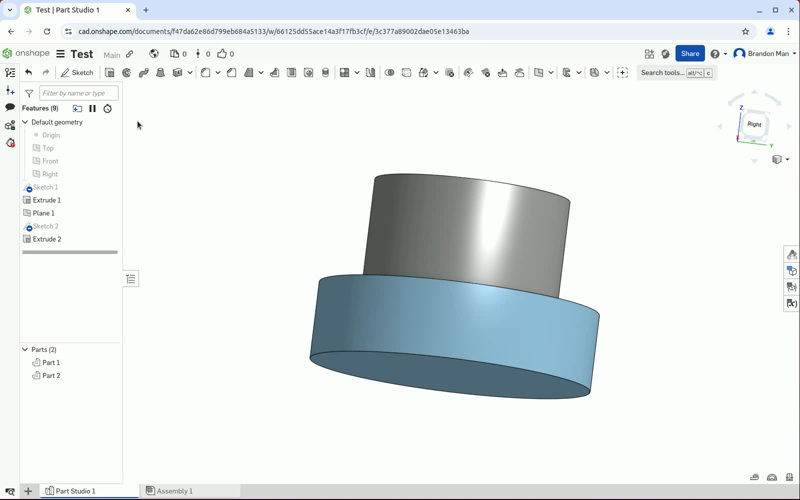
key(right, 3)
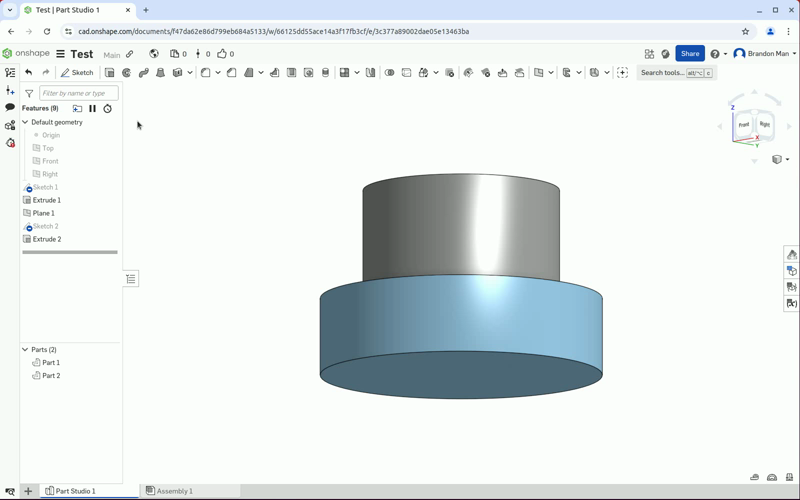
key(down, 3)
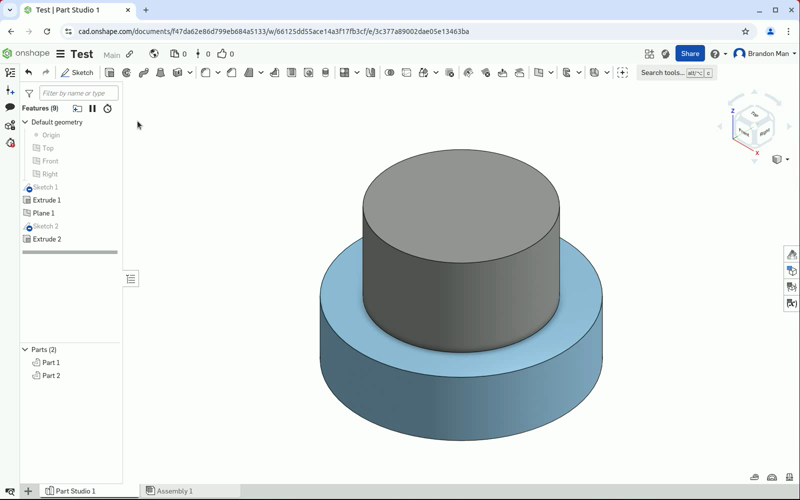
mouse_move(73, 189)
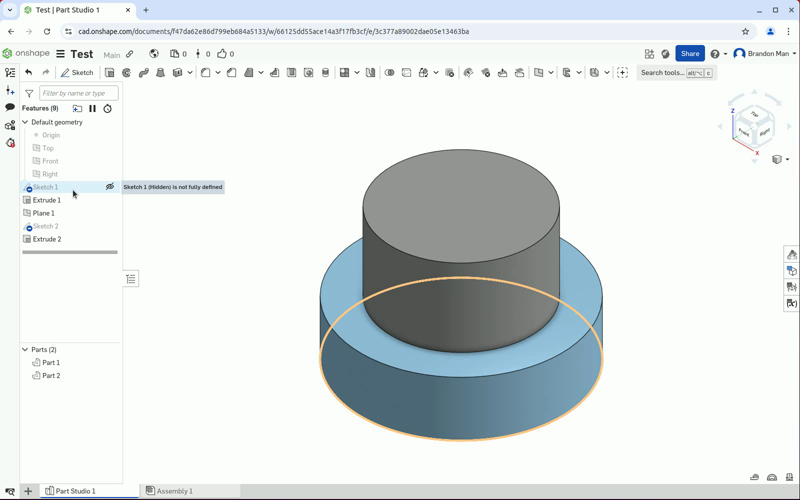
click(73, 189)